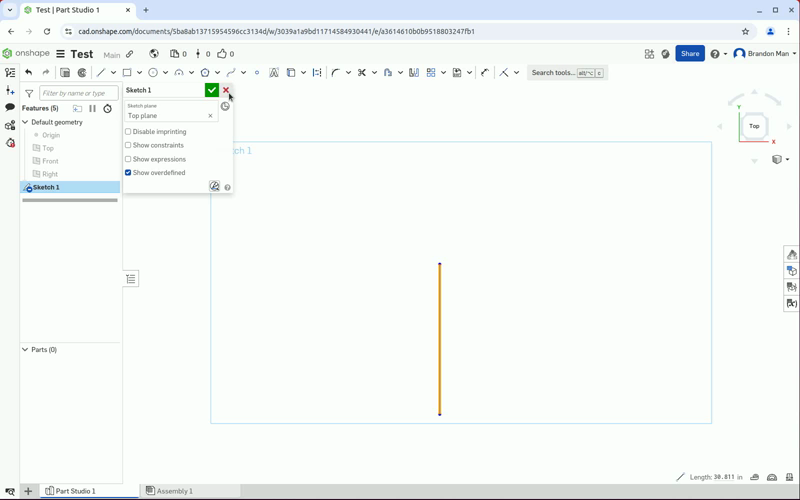
key(shift+h)
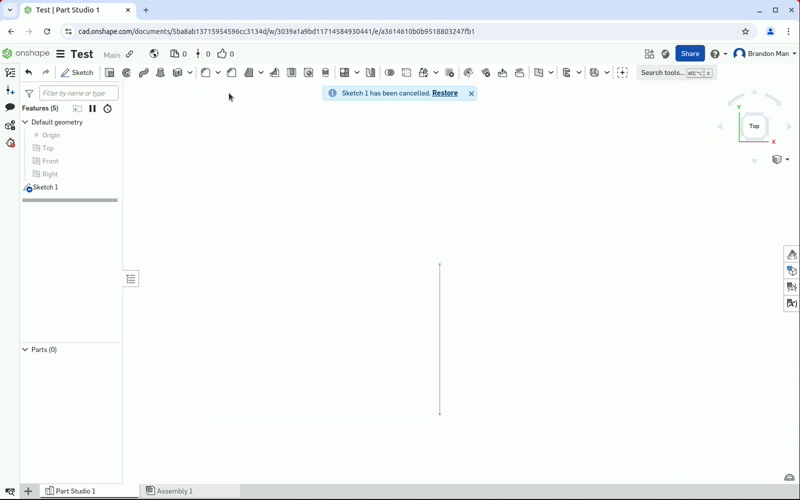
key(shift+s)
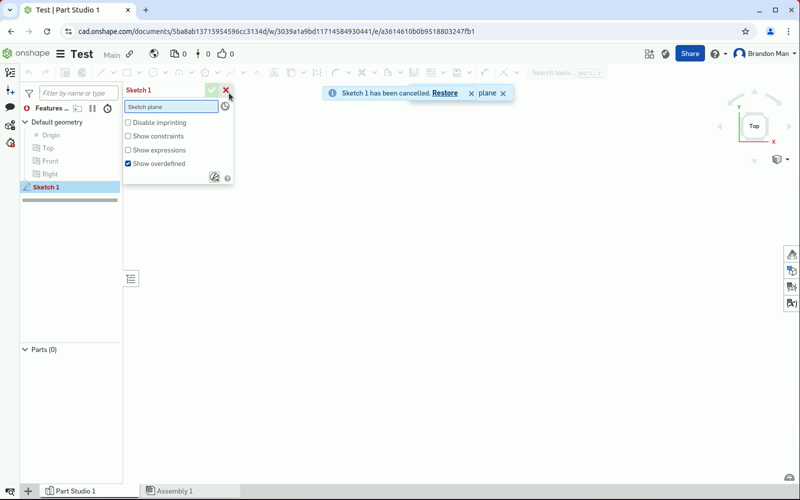
mouse_move(73, 150)
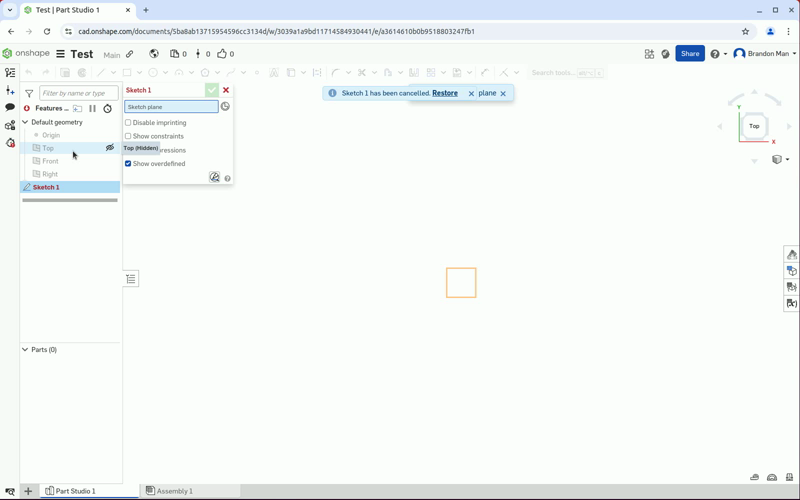
click(73, 150)
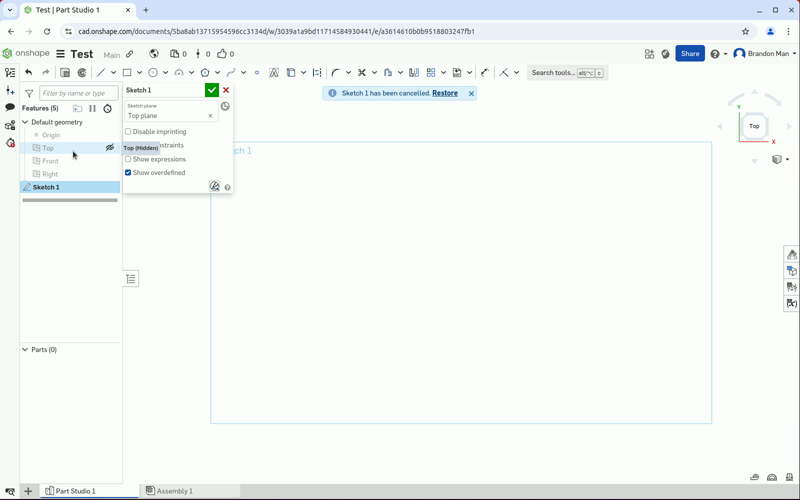
mouse_move(73, 352)
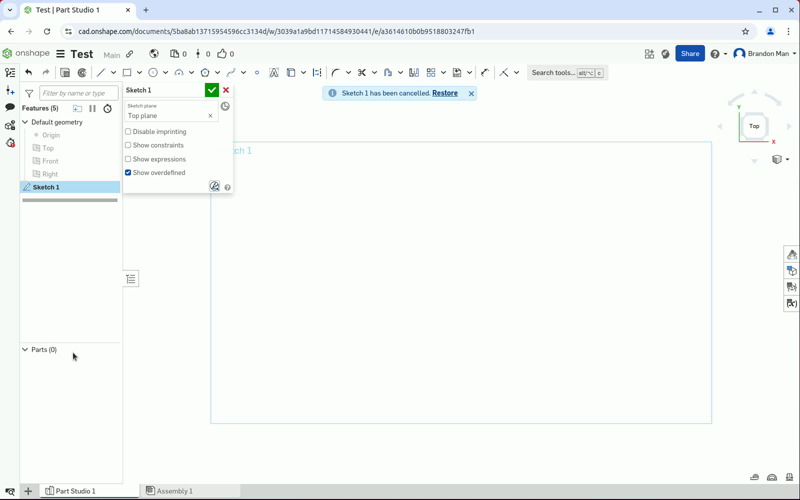
key(y)
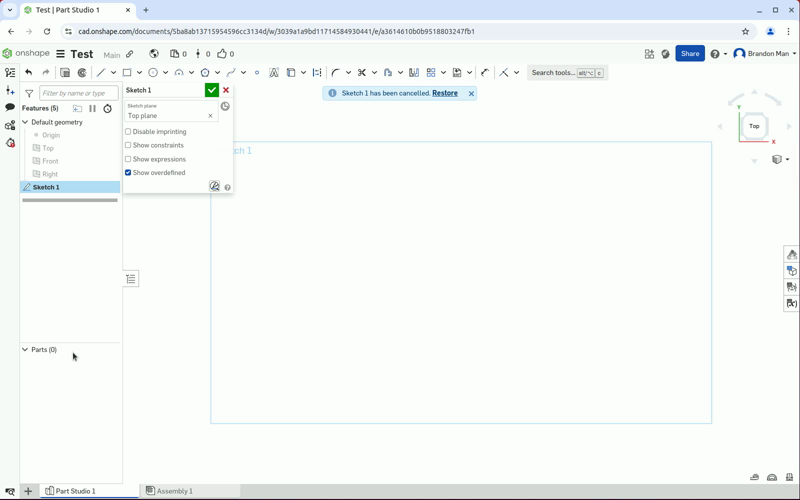
key(c)
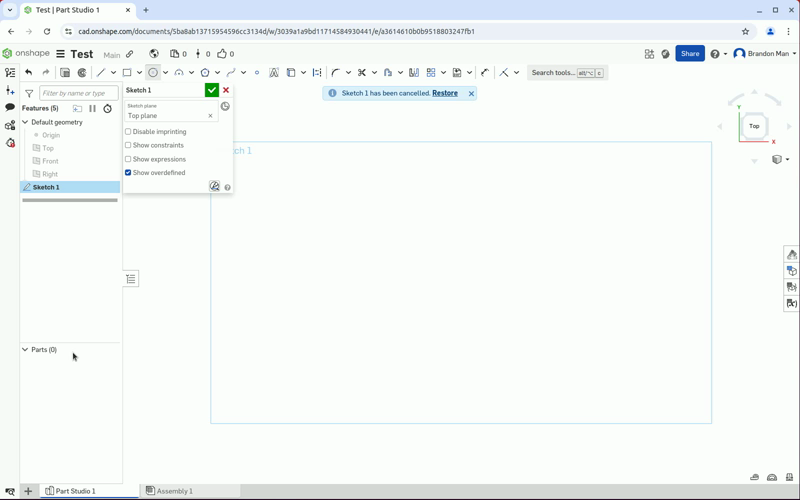
key_down(shift)
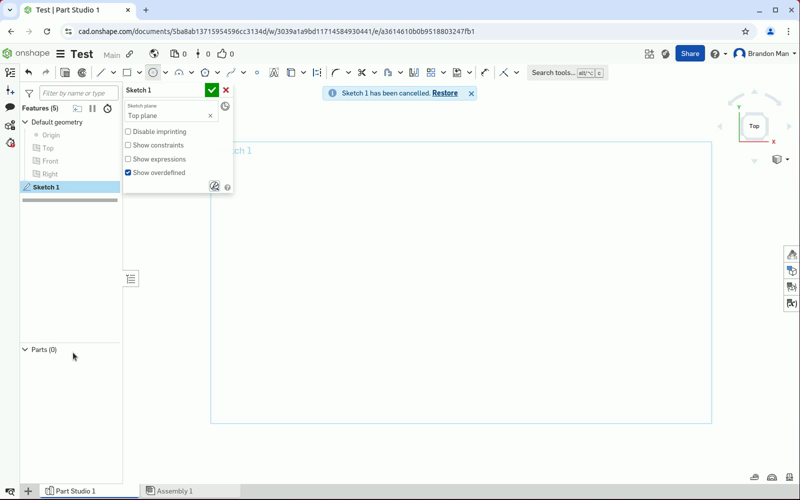
mouse_move(461, 282)
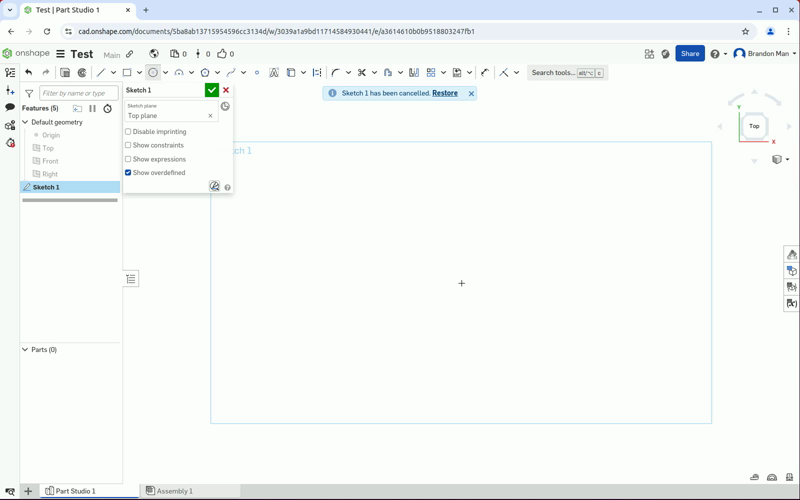
click(461, 282)
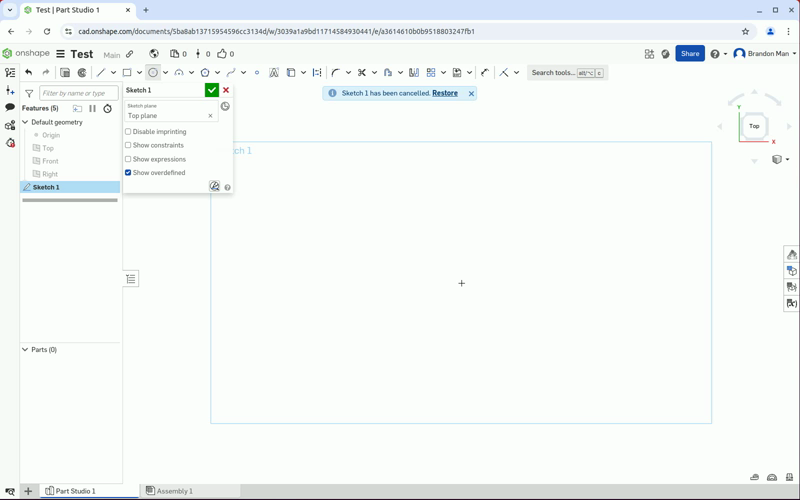
key_up(shift)
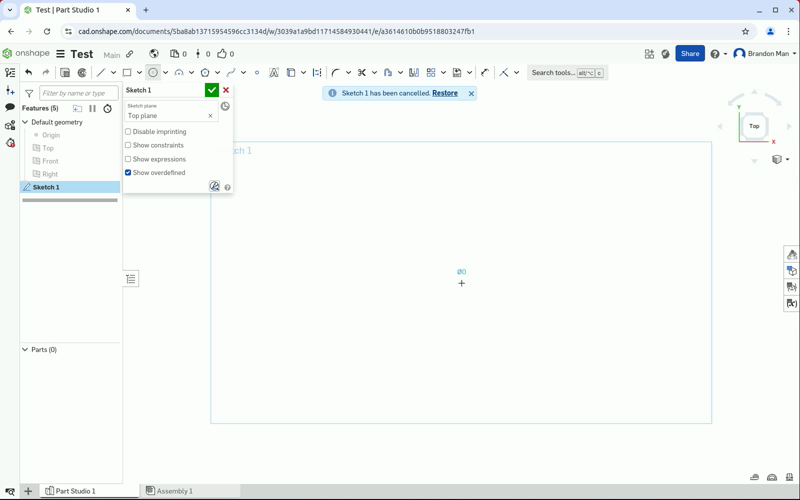
mouse_move(497, 282)
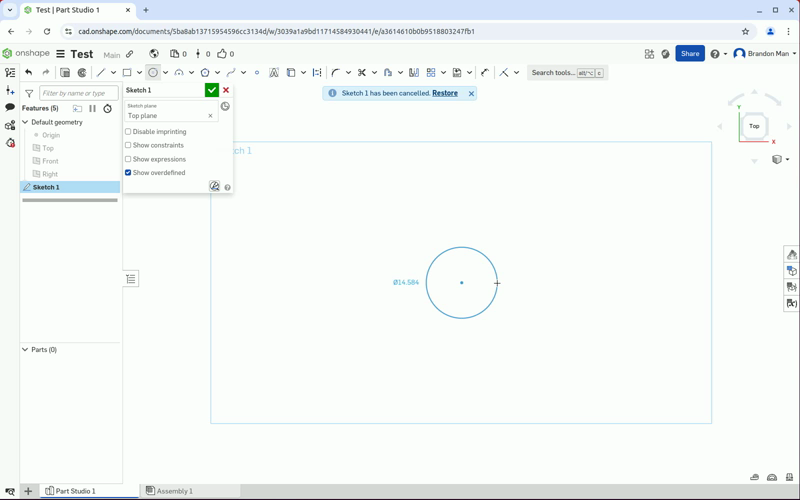
click(497, 282)
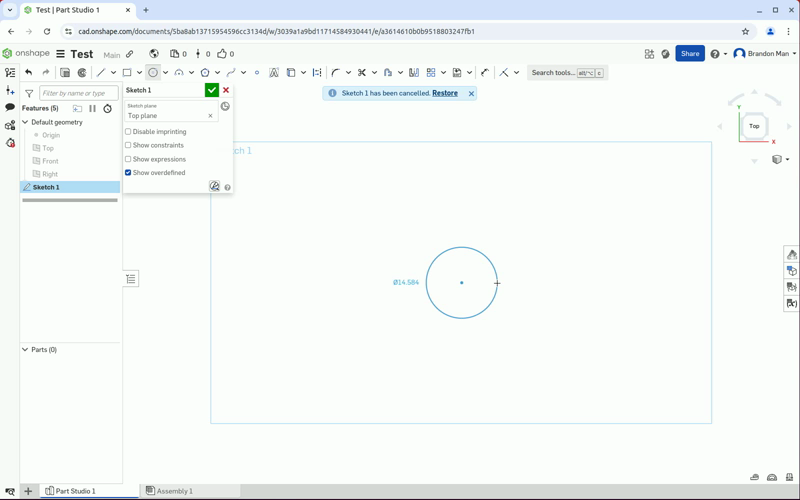
key(esc)
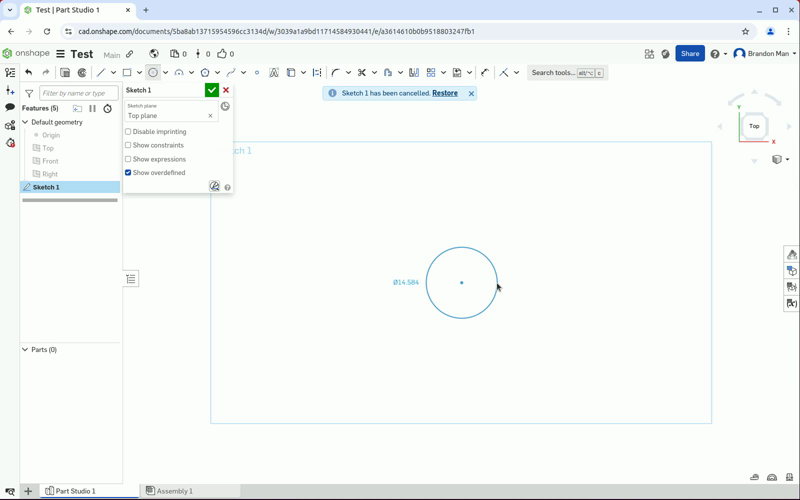
key(c)
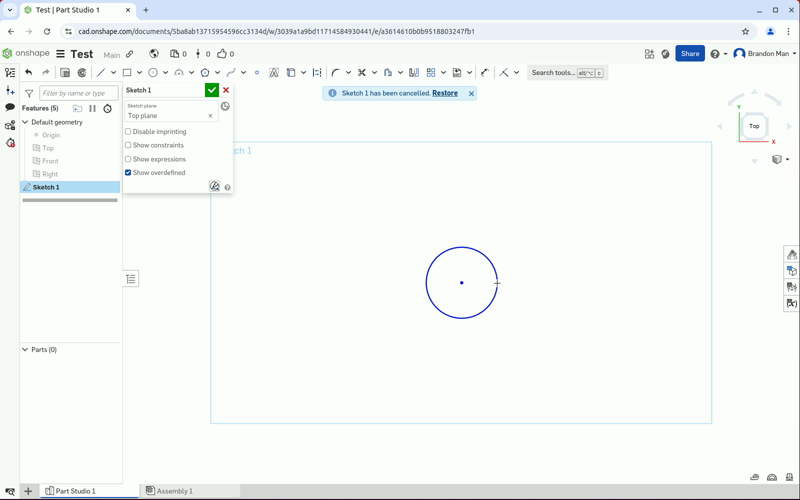
key_down(shift)
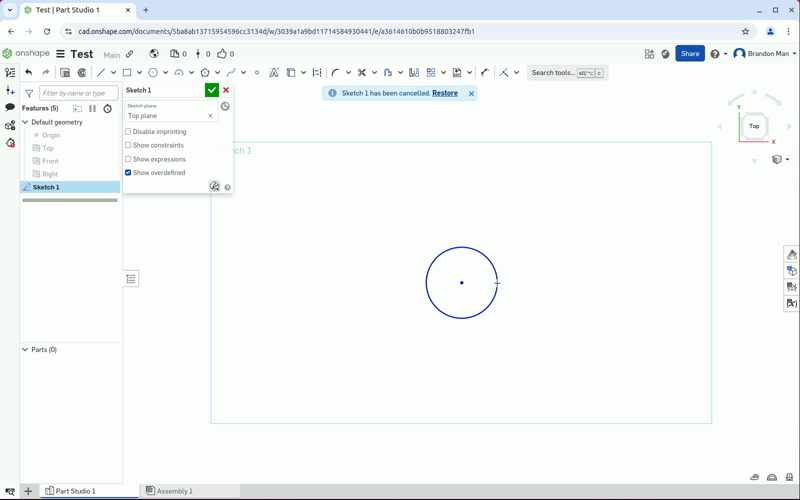
mouse_move(461, 282)
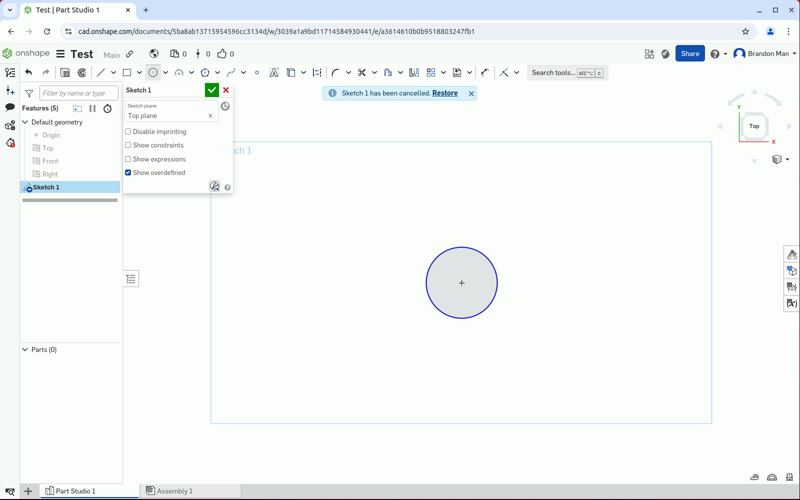
click(461, 282)
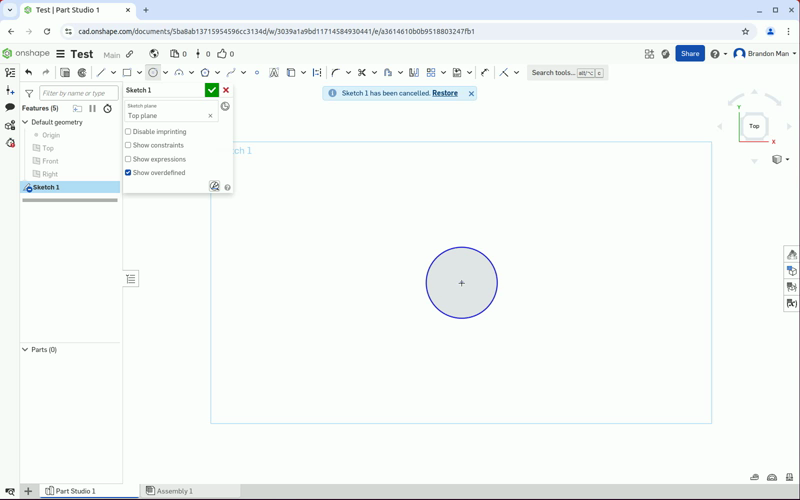
key_up(shift)
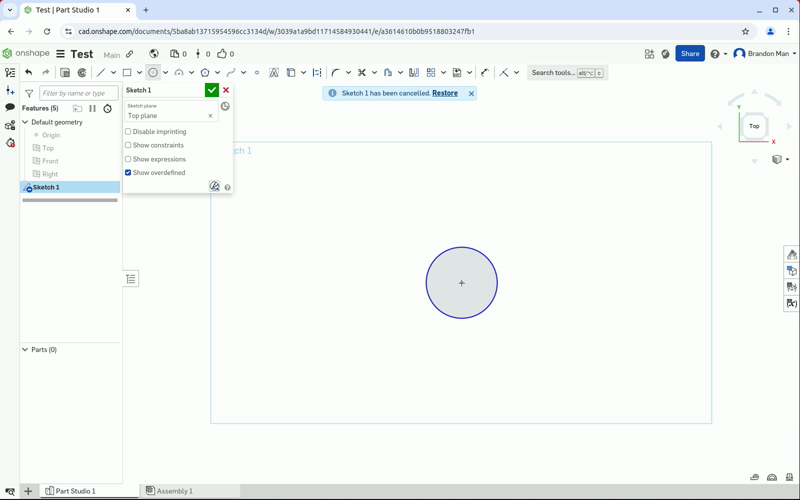
mouse_move(474, 282)
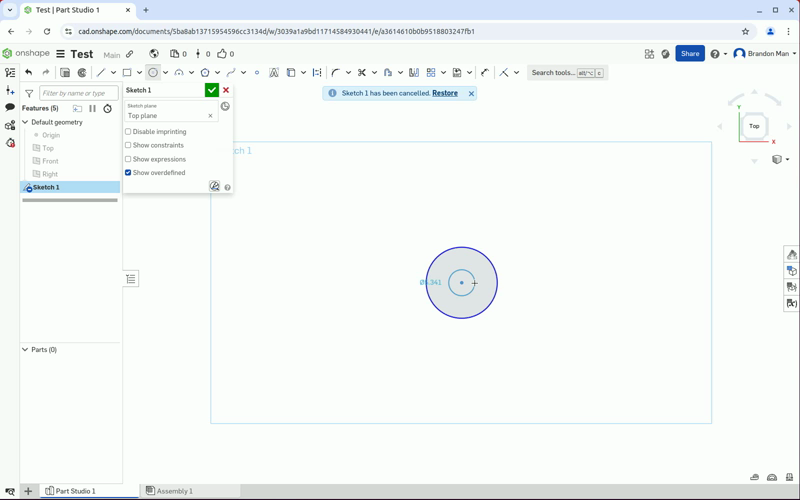
click(474, 282)
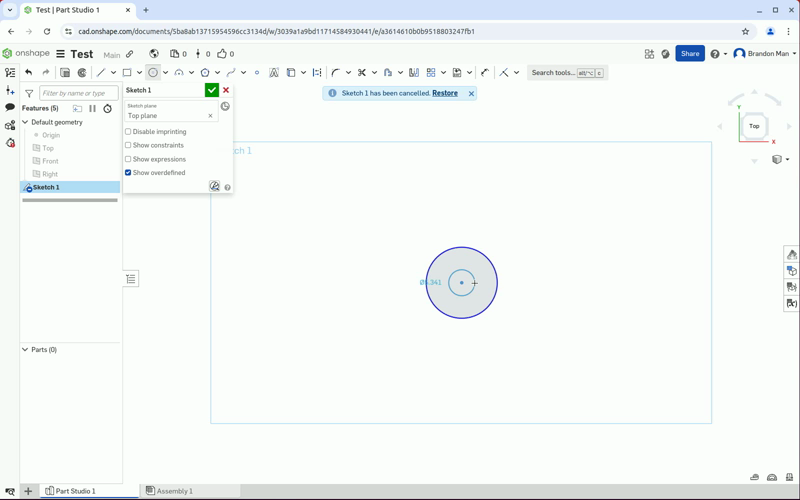
key(esc)
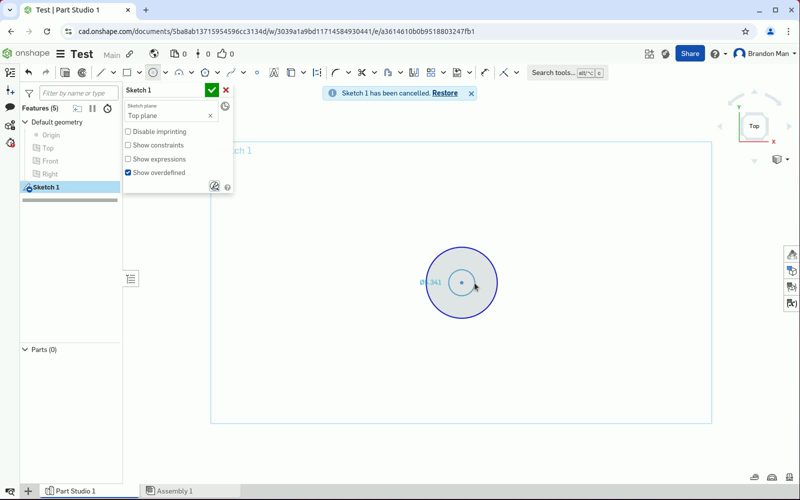
mouse_move(460, 307)
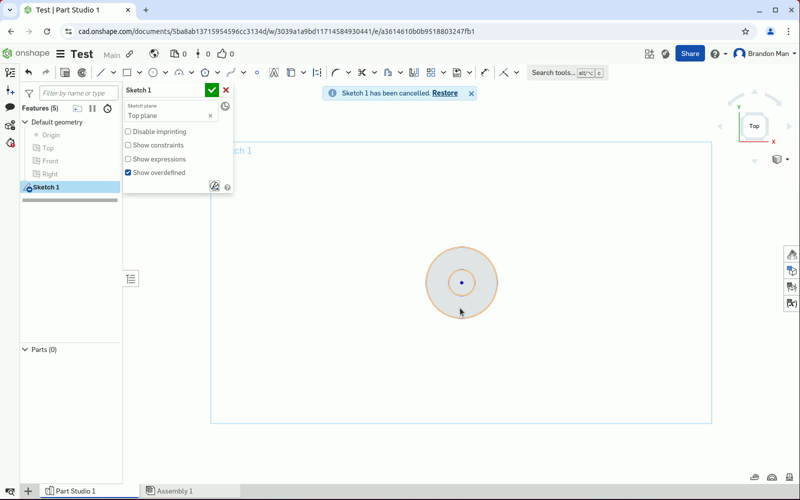
click(460, 307)
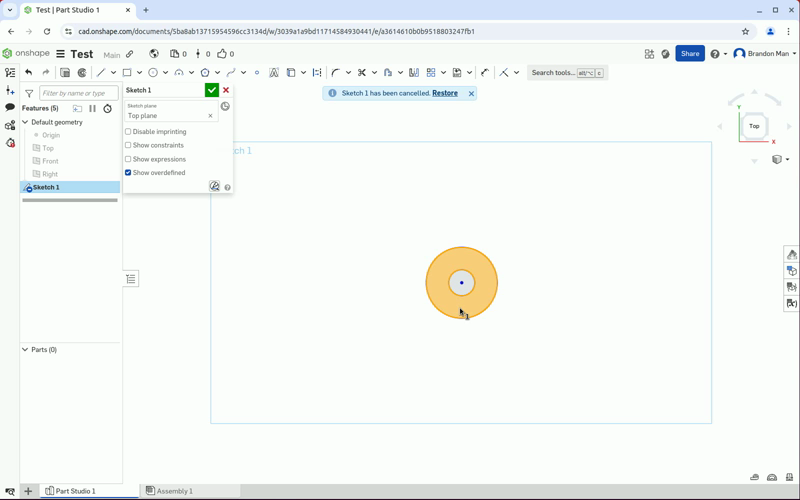
mouse_move(73, 352)
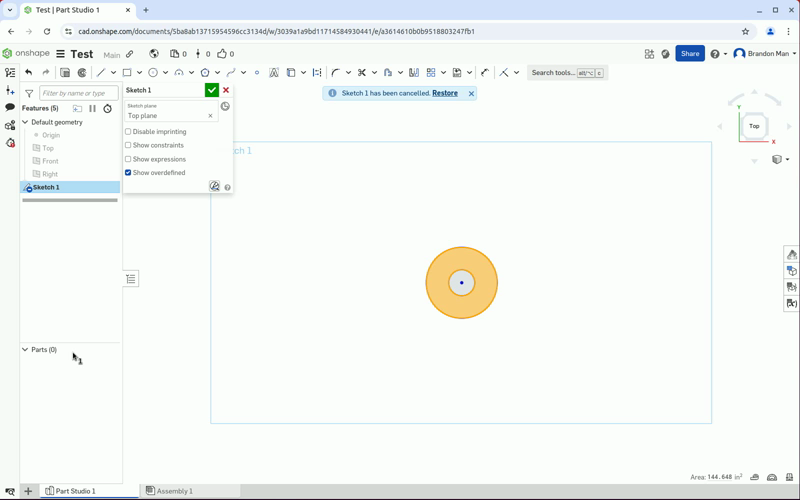
key(shift+y)
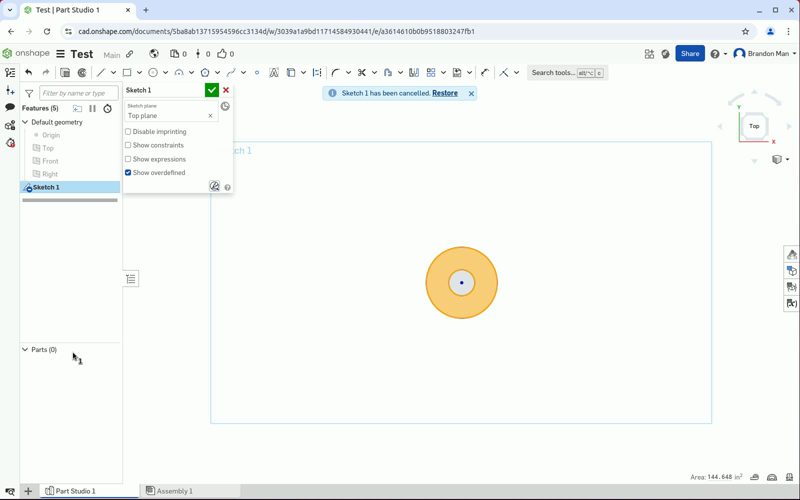
key(shift+e)
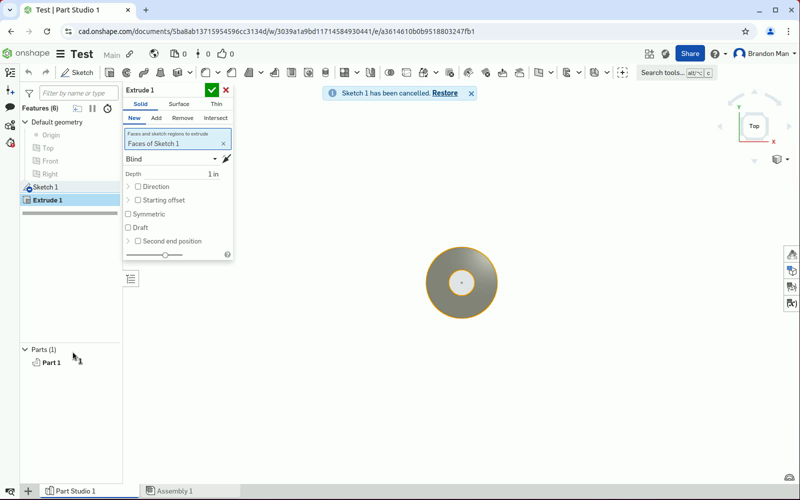
mouse_move(143, 106)
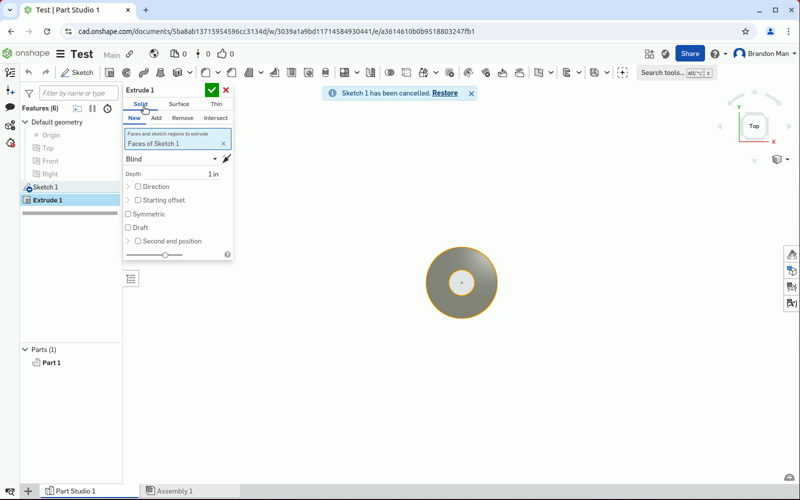
click(143, 106)
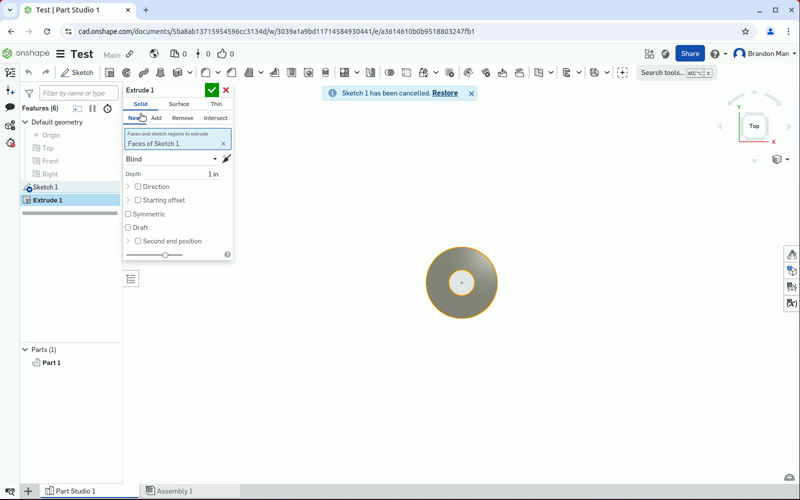
mouse_move(137, 120)
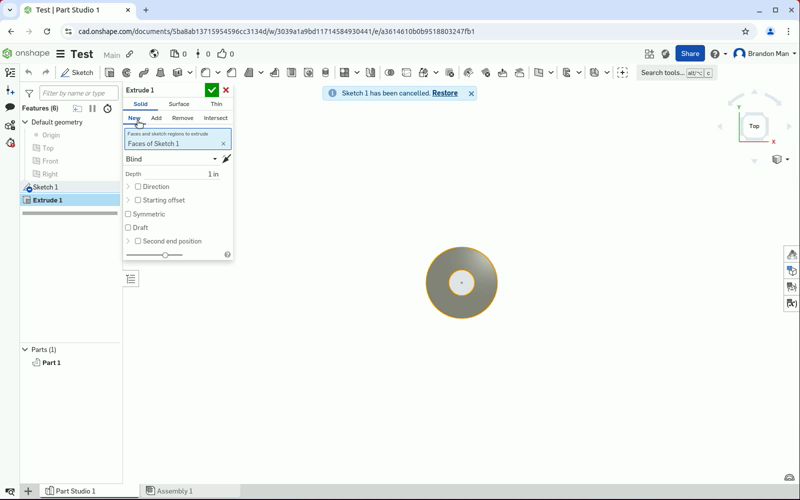
click(137, 120)
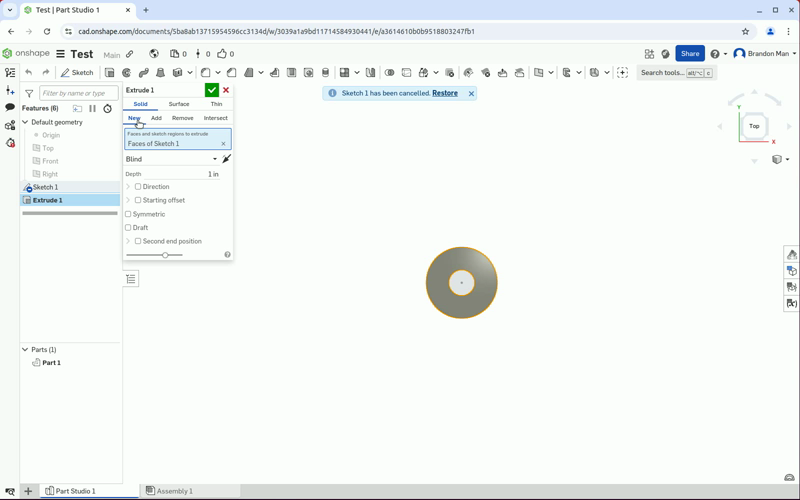
key(tab, 4)
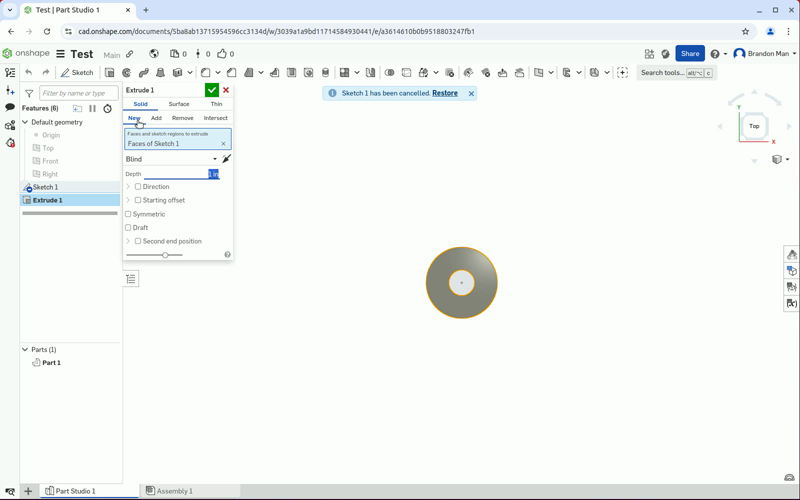
text(4.092)
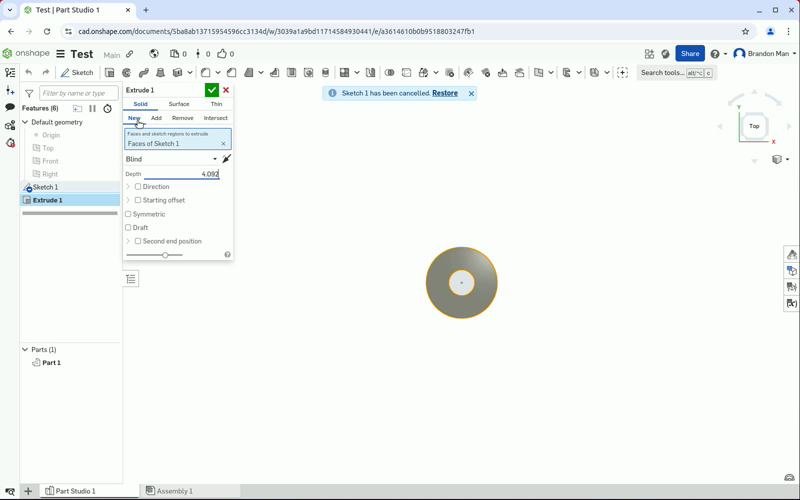
key(enter)
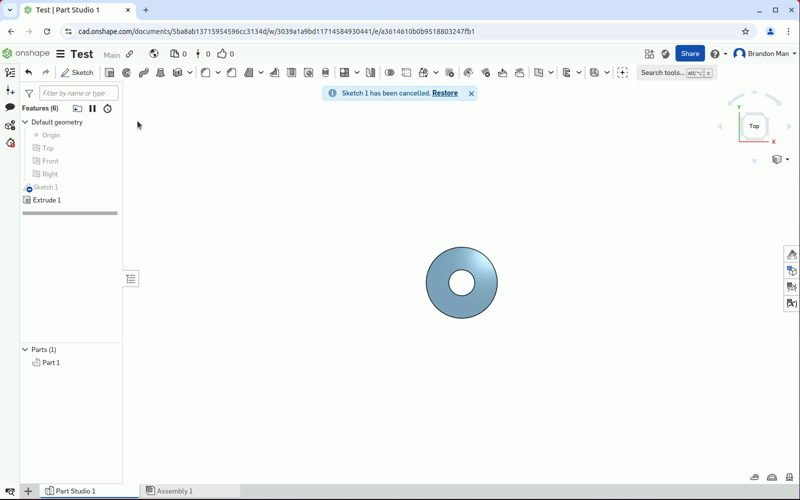
key(shift+h)
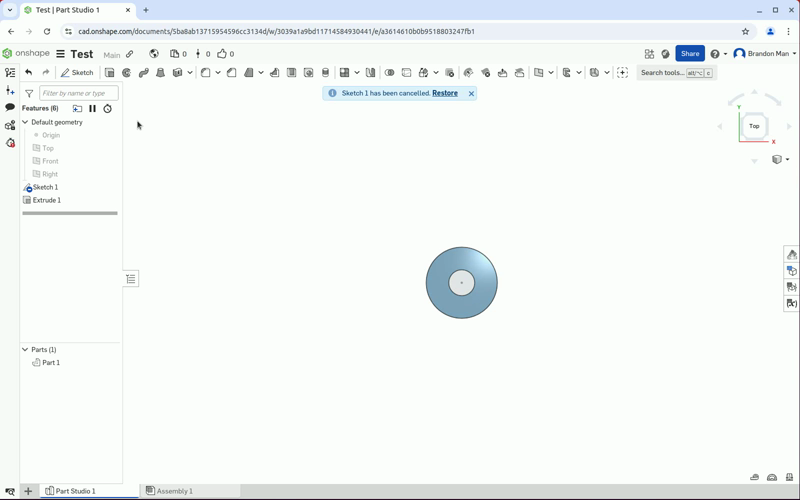
key(shift+h)
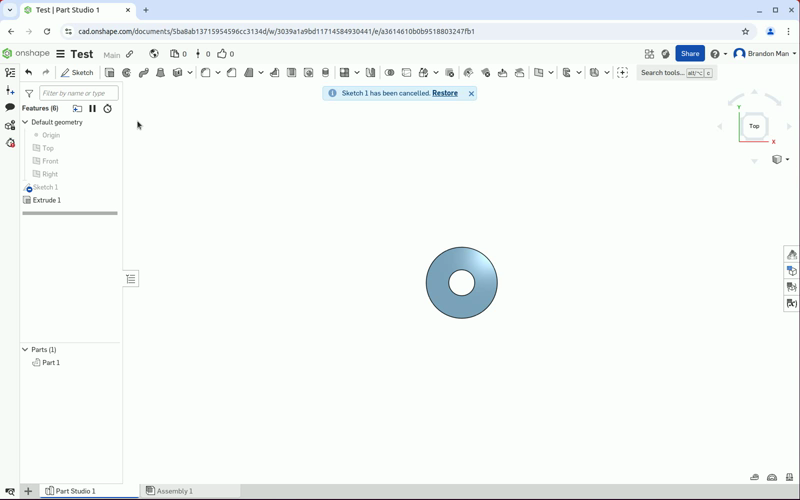
mouse_move(73, 189)
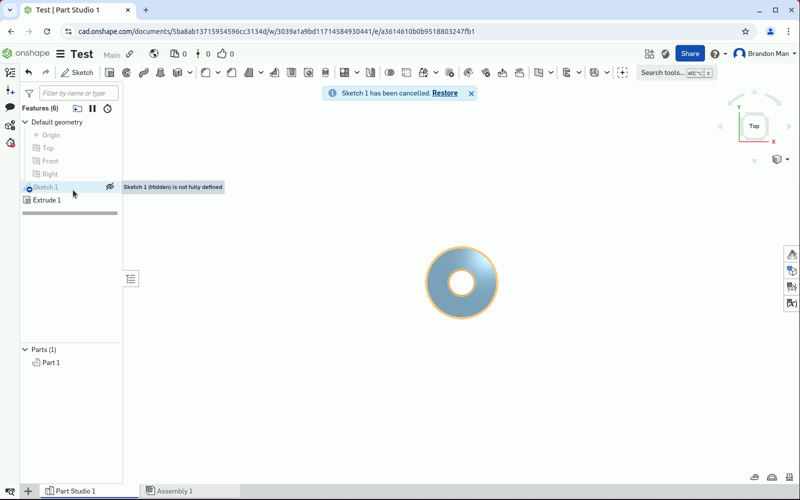
click(73, 189)
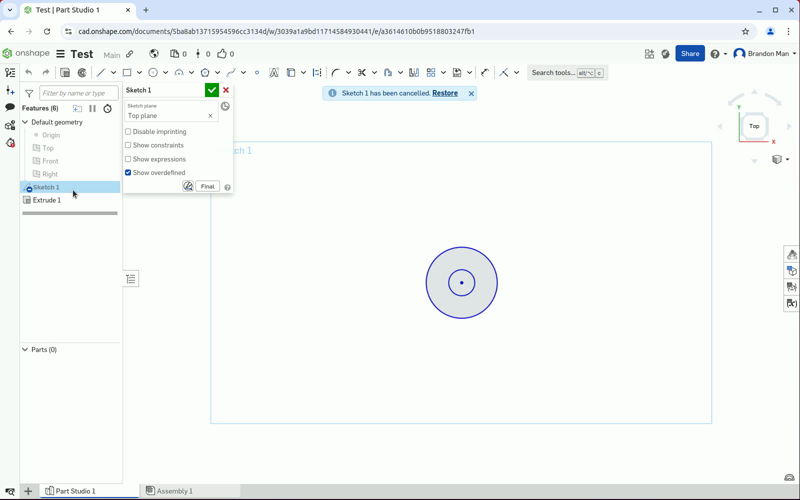
mouse_move(229, 92)
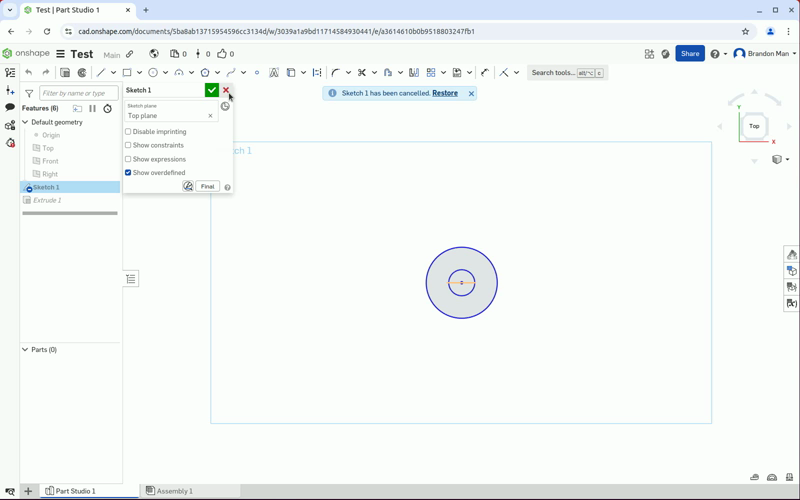
click(229, 92)
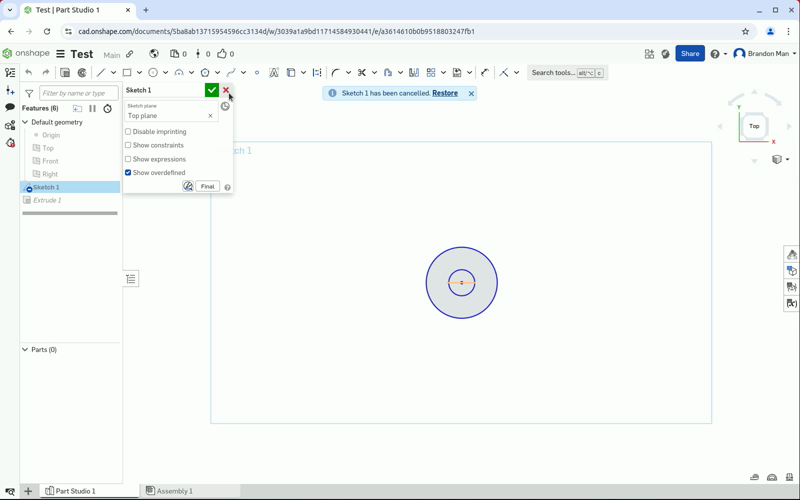
key(shift+s)
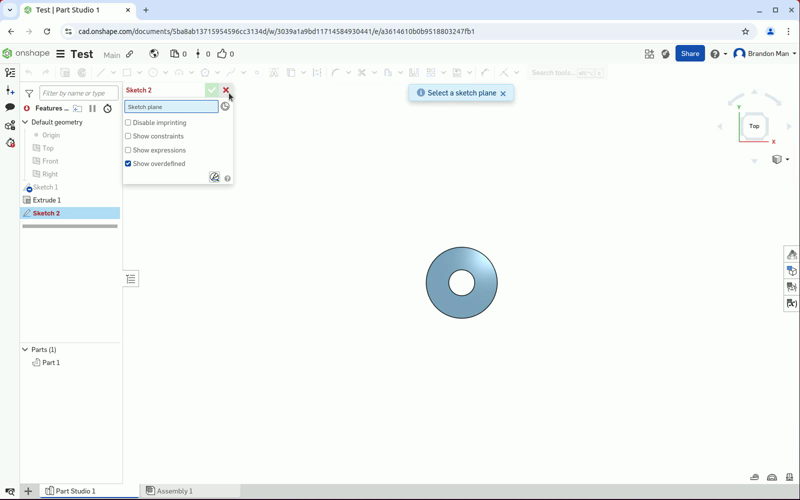
mouse_move(73, 150)
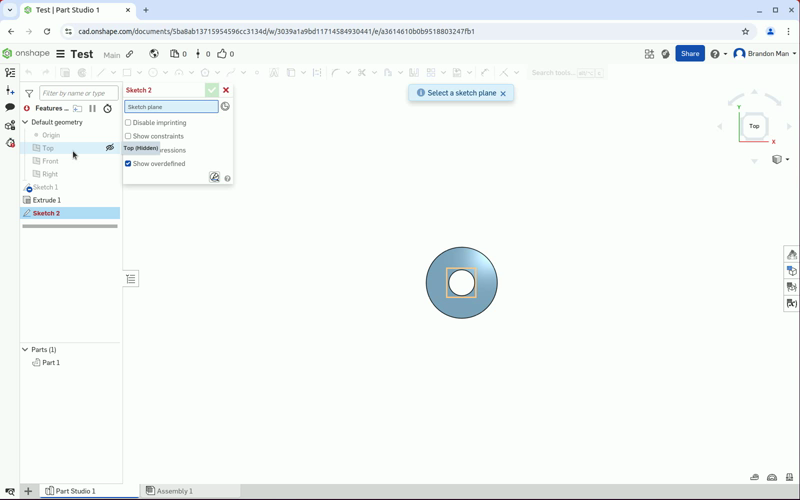
click(73, 150)
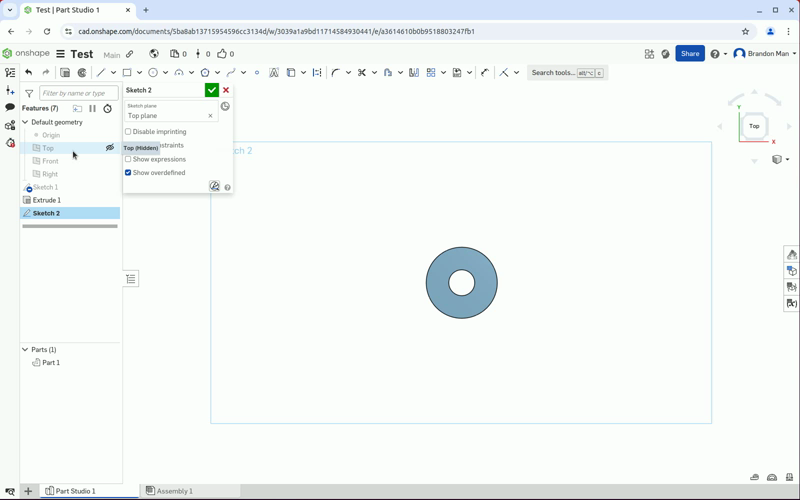
mouse_move(73, 352)
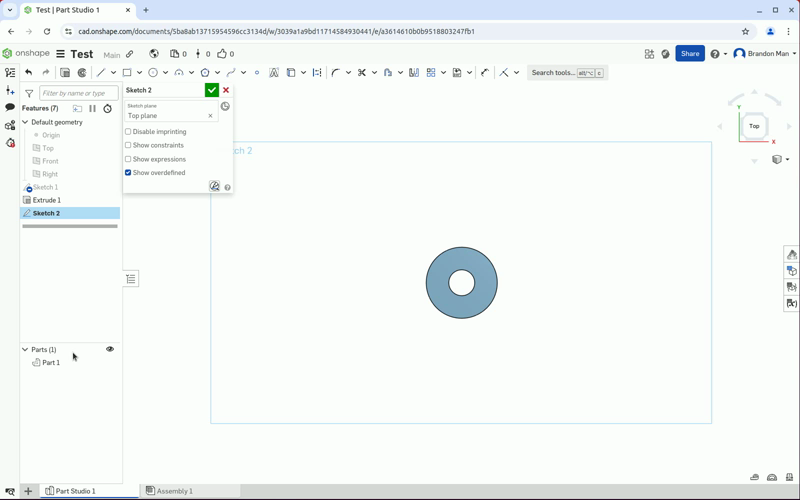
key(y)
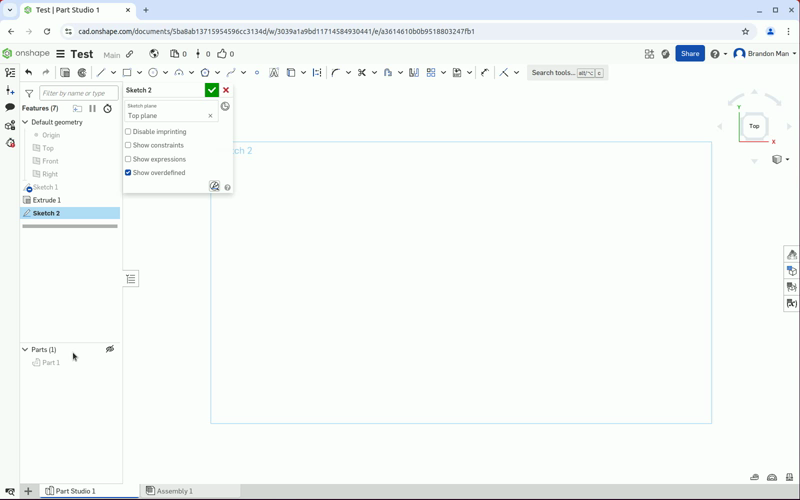
key(c)
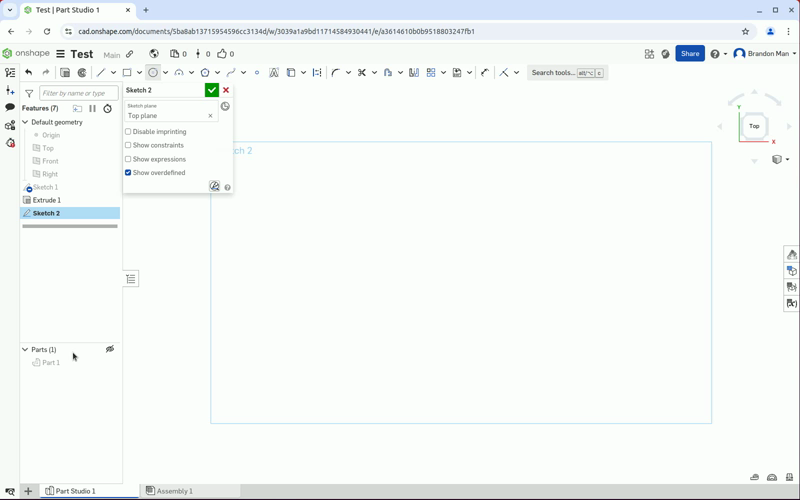
key_down(shift)
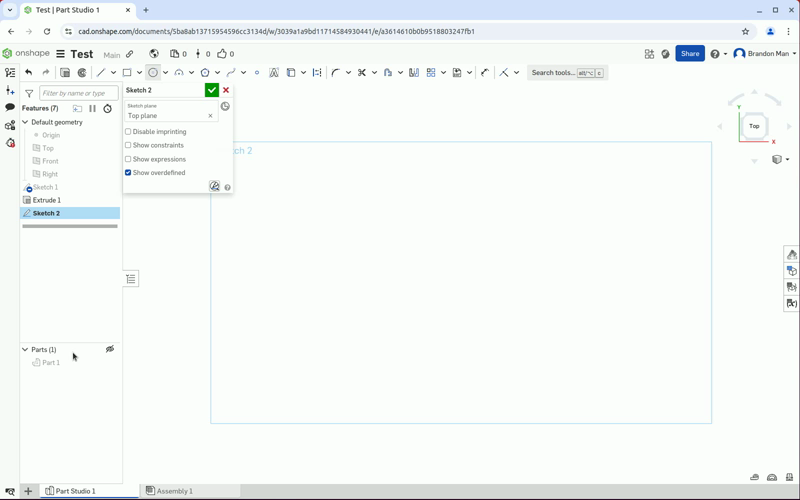
mouse_move(461, 282)
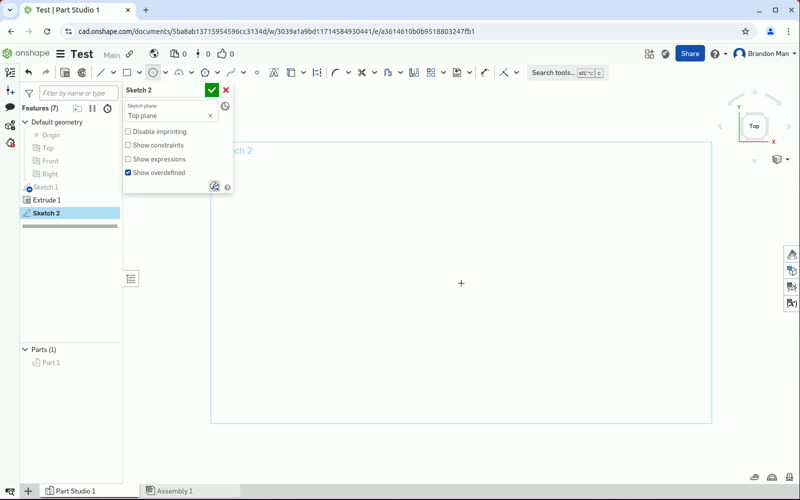
click(461, 282)
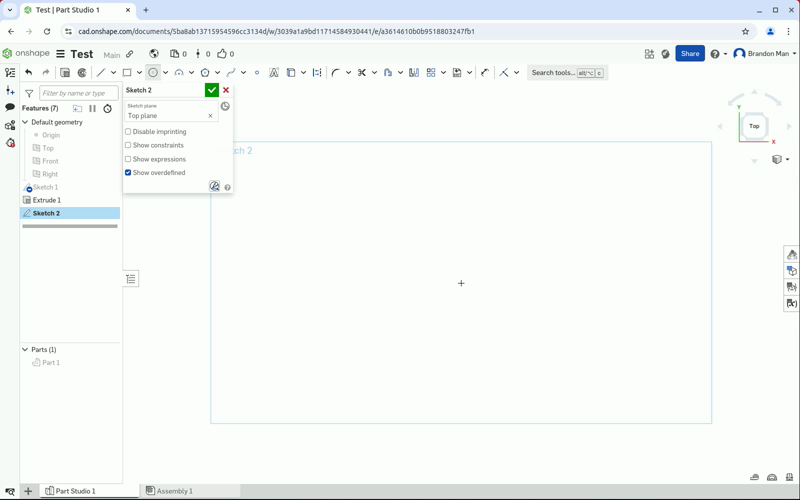
key_up(shift)
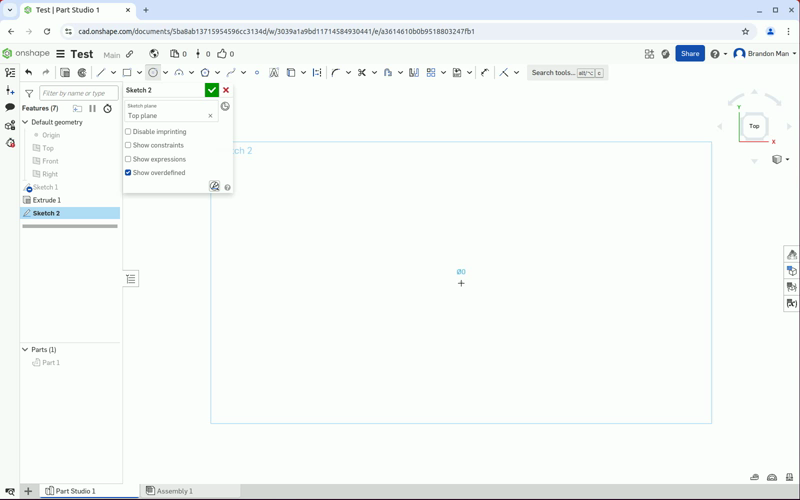
mouse_move(514, 282)
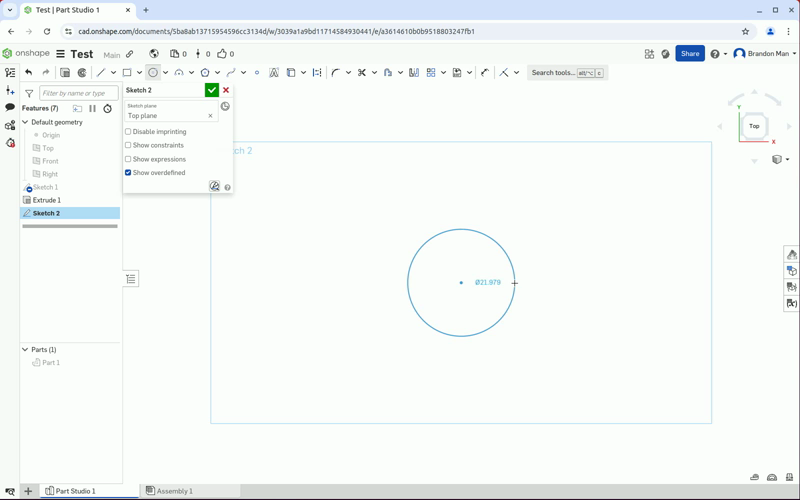
click(514, 282)
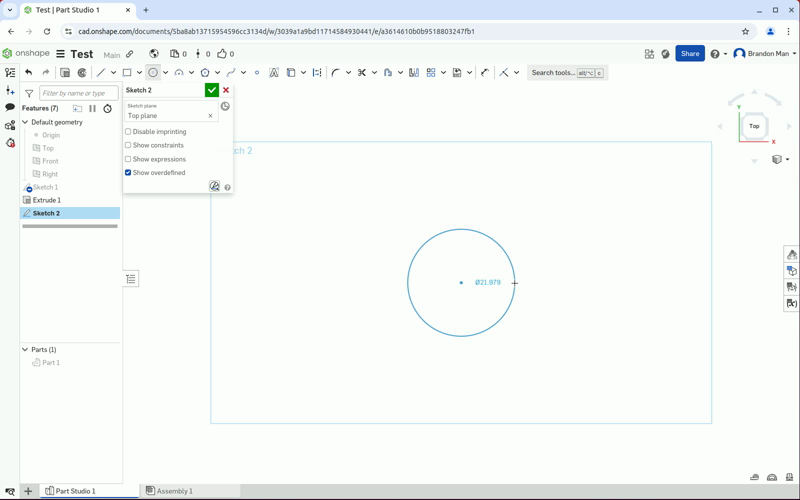
key(esc)
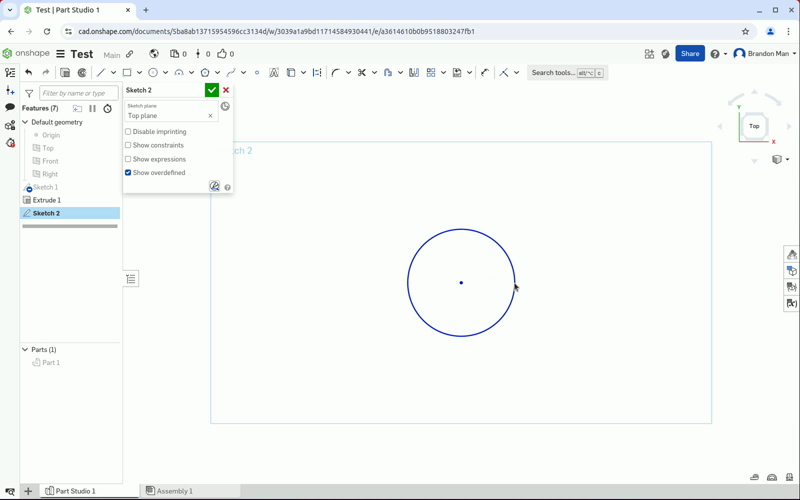
key(c)
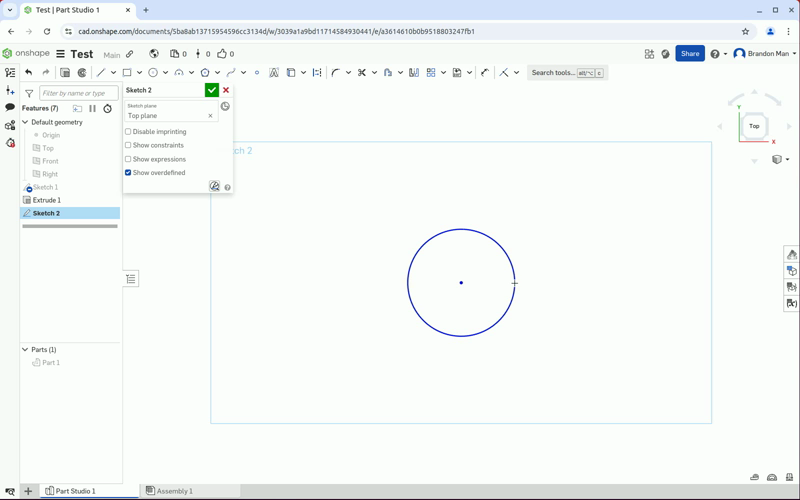
key_down(shift)
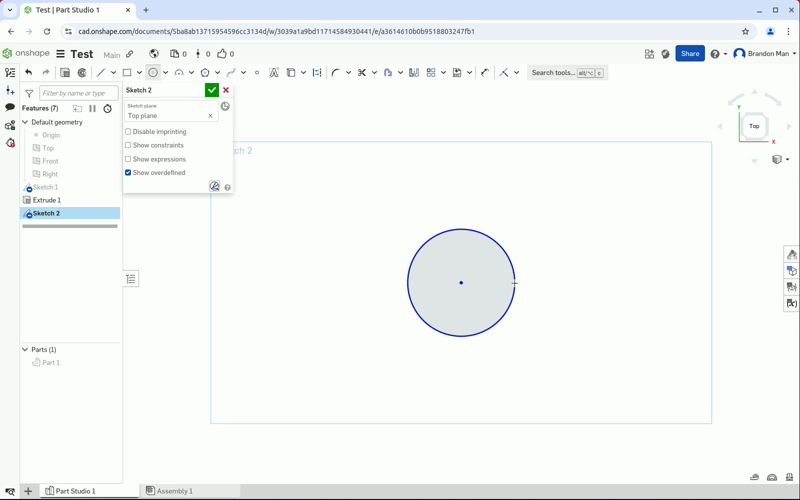
mouse_move(461, 282)
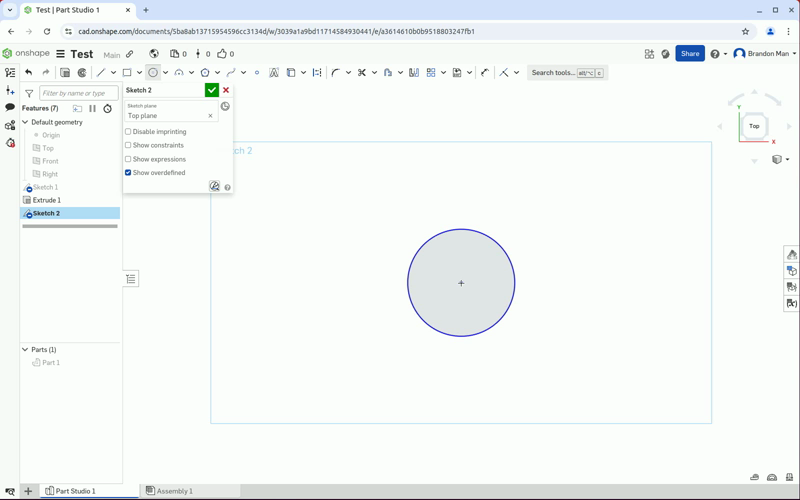
click(461, 282)
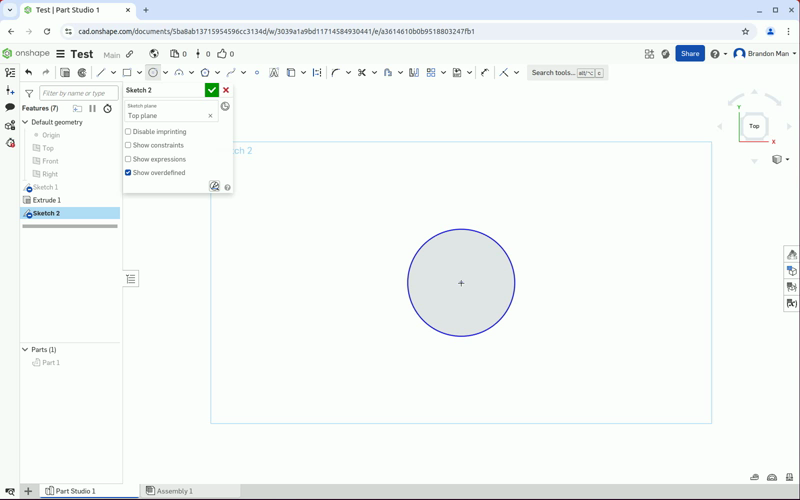
key_up(shift)
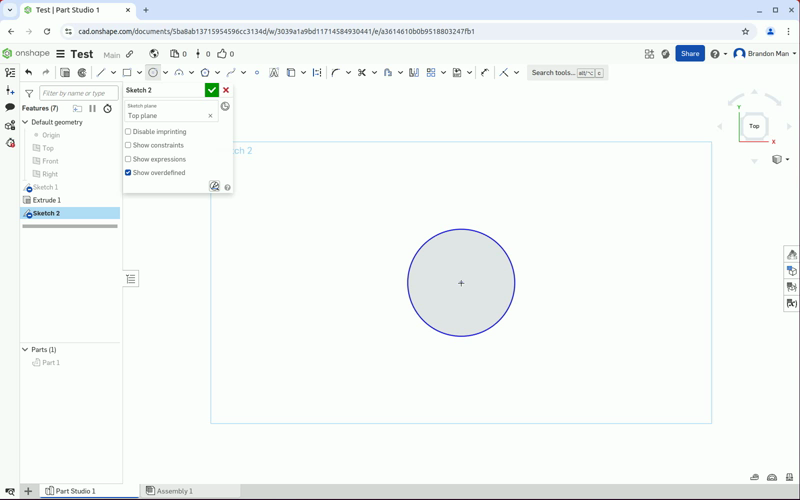
mouse_move(495, 282)
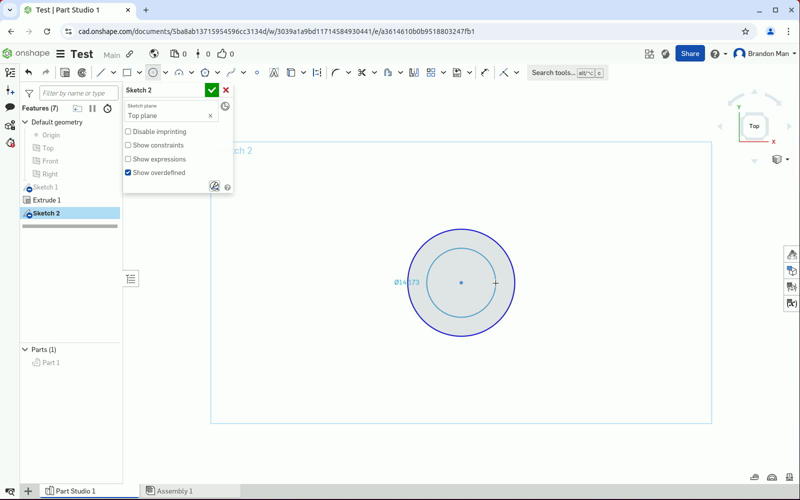
click(495, 282)
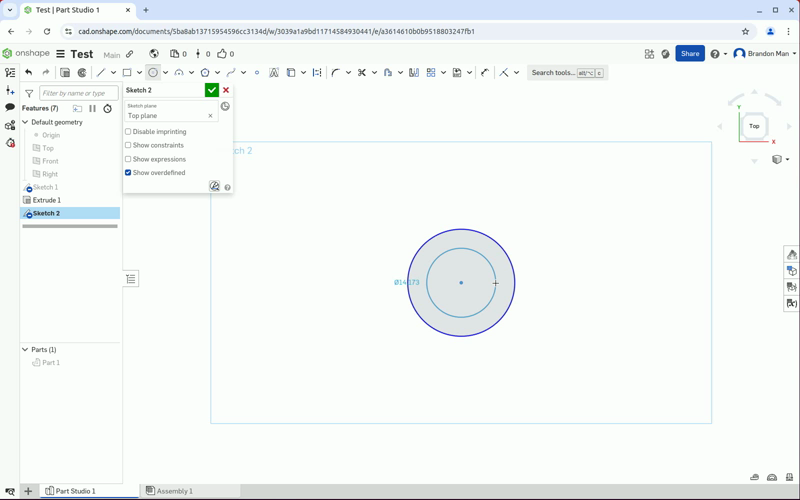
key(esc)
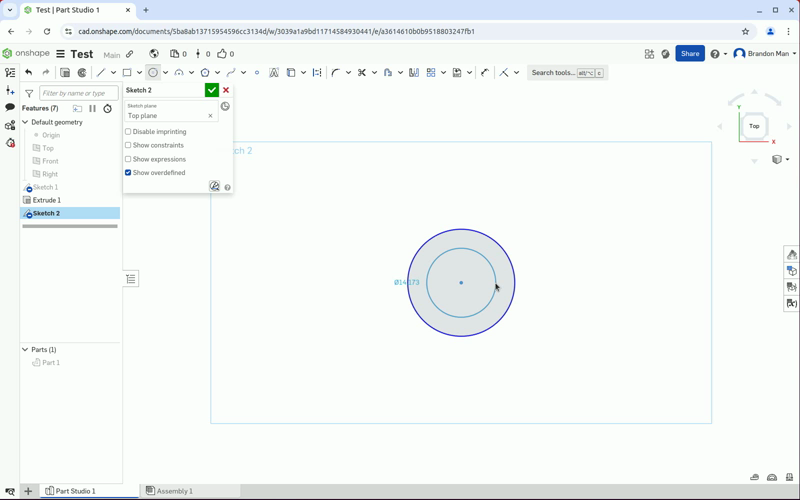
mouse_move(471, 325)
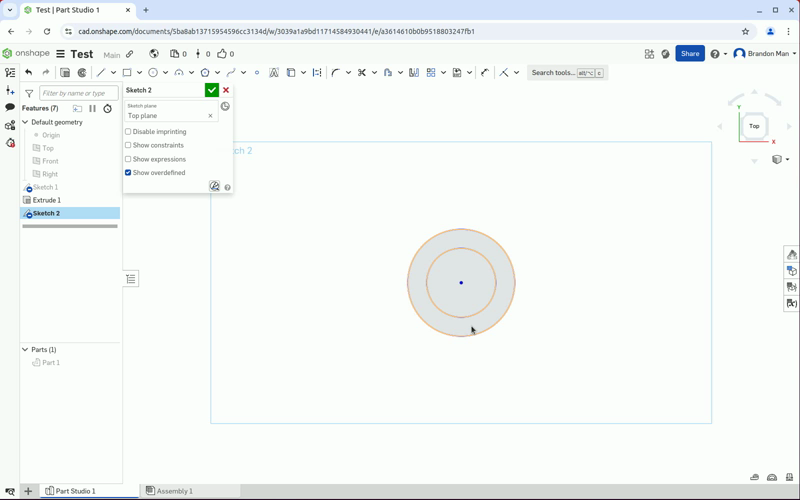
click(471, 325)
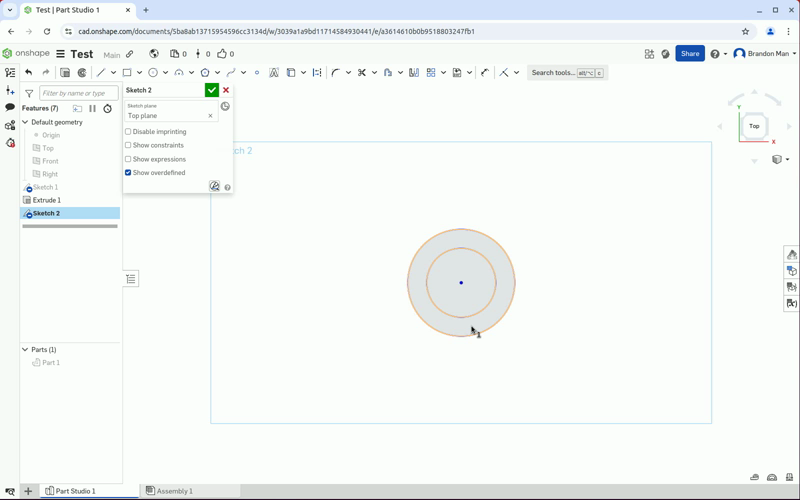
mouse_move(73, 352)
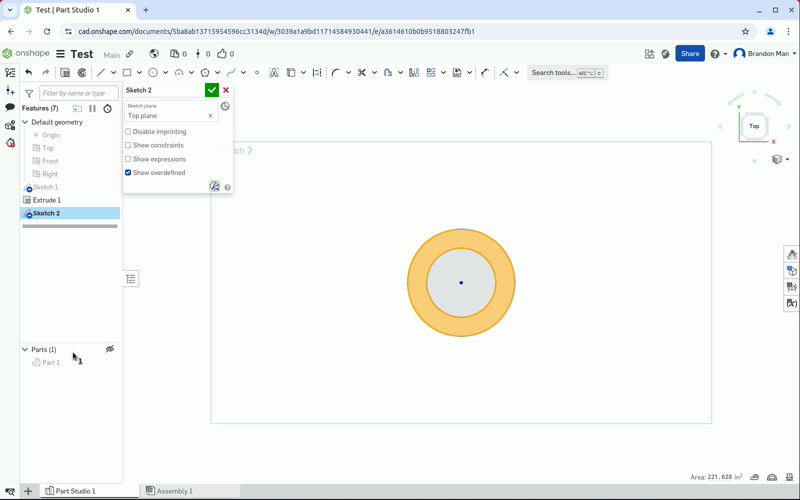
key(shift+y)
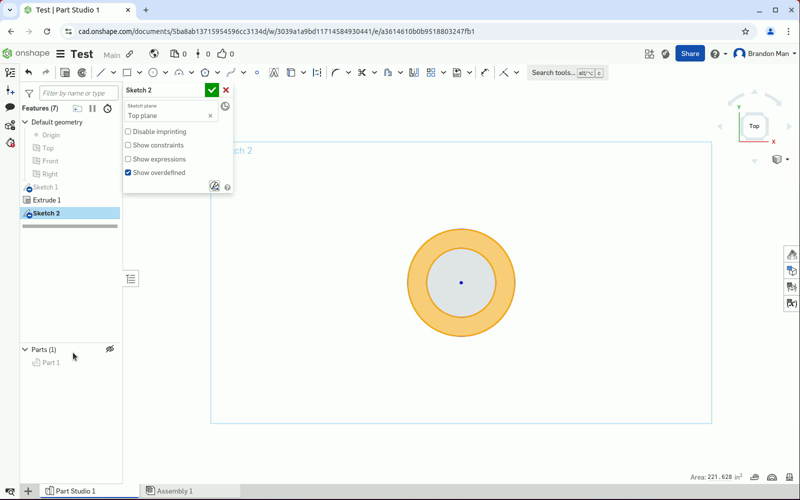
key(shift+e)
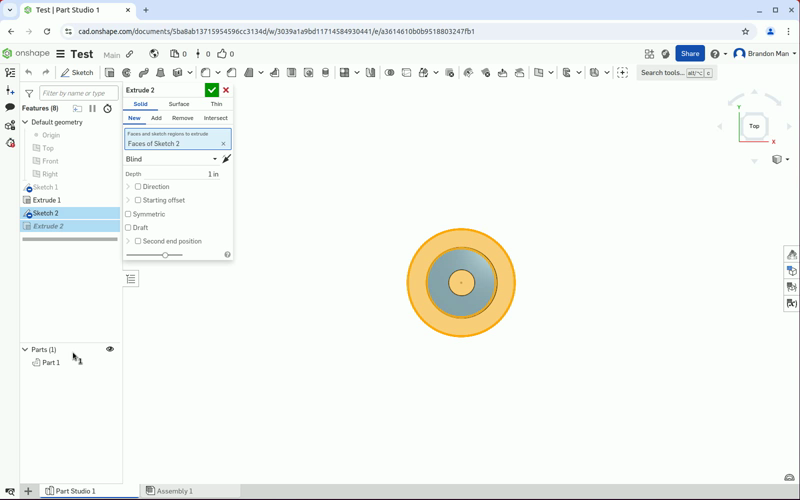
mouse_move(143, 106)
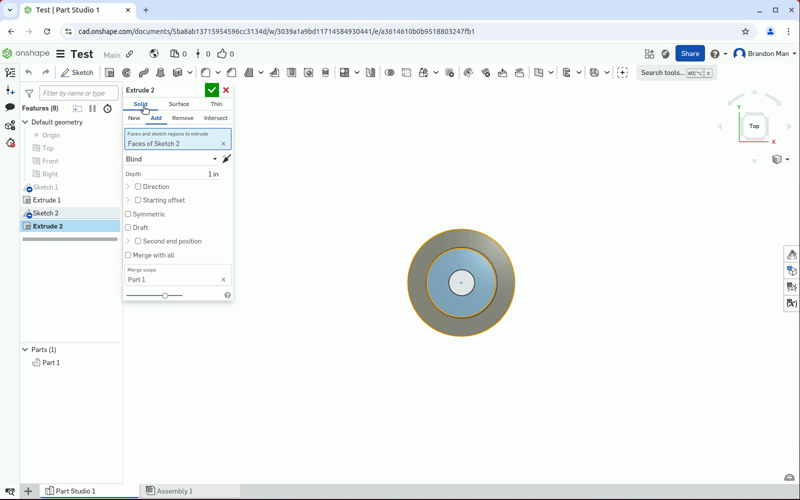
click(143, 106)
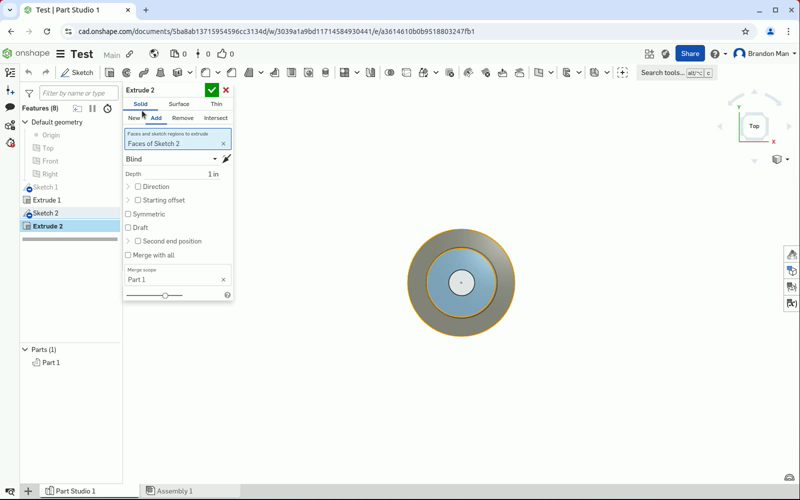
mouse_move(137, 120)
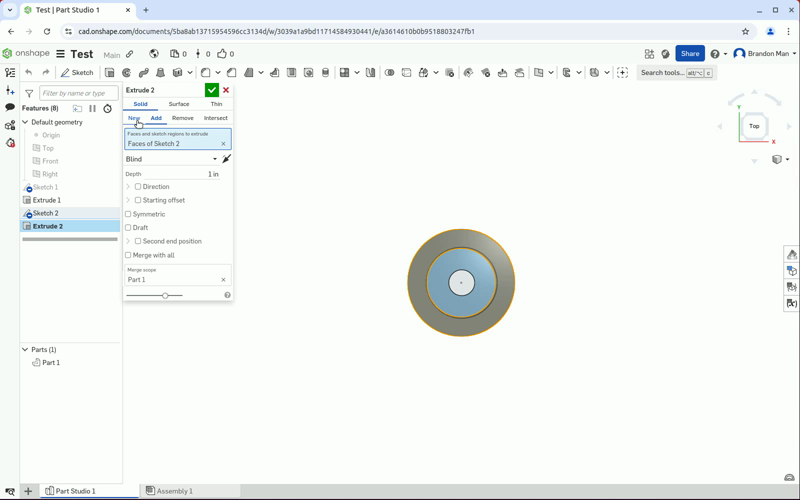
click(137, 120)
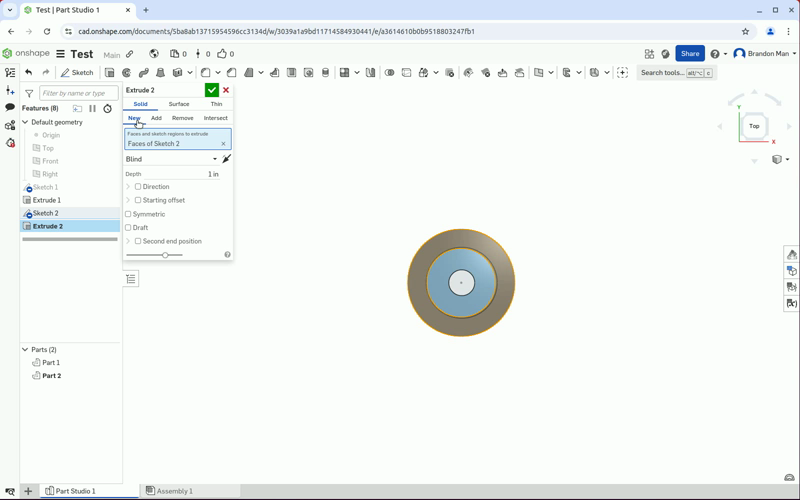
key(tab, 4)
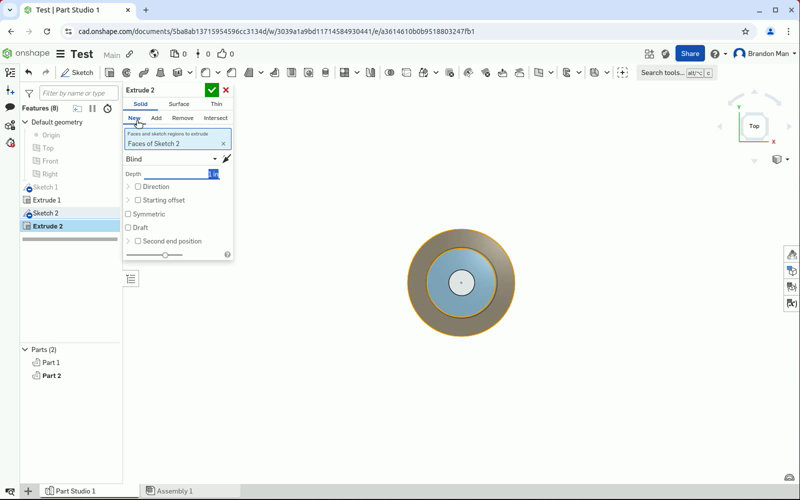
text(23.108)
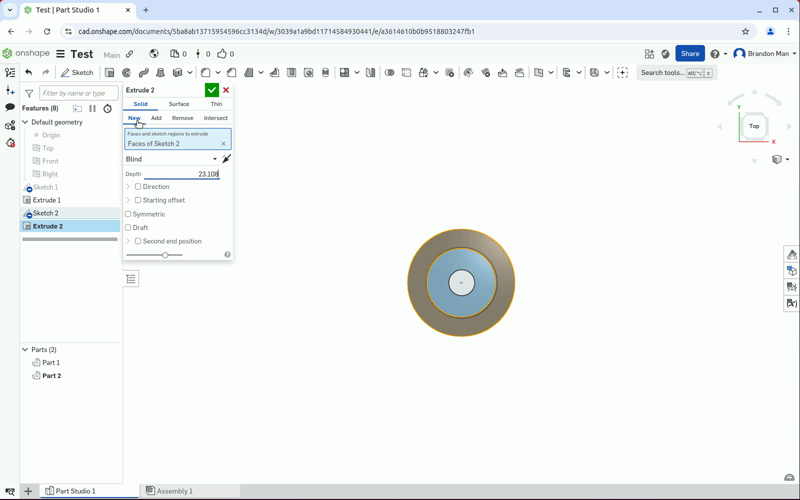
key(enter)
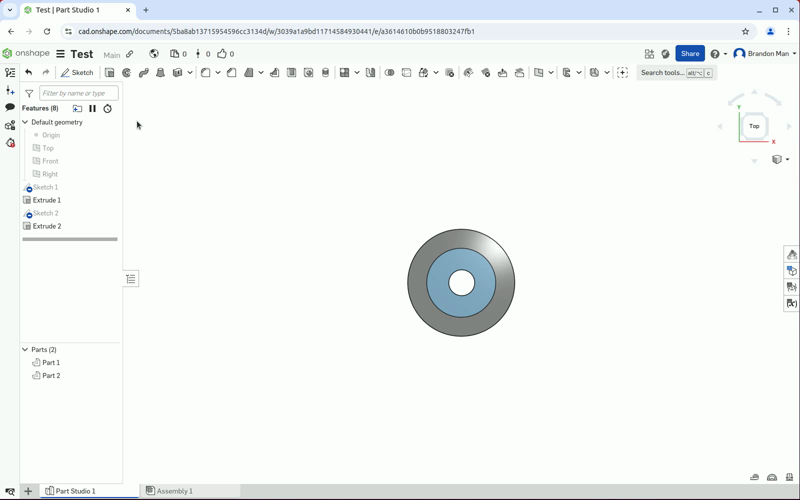
key(shift+h)
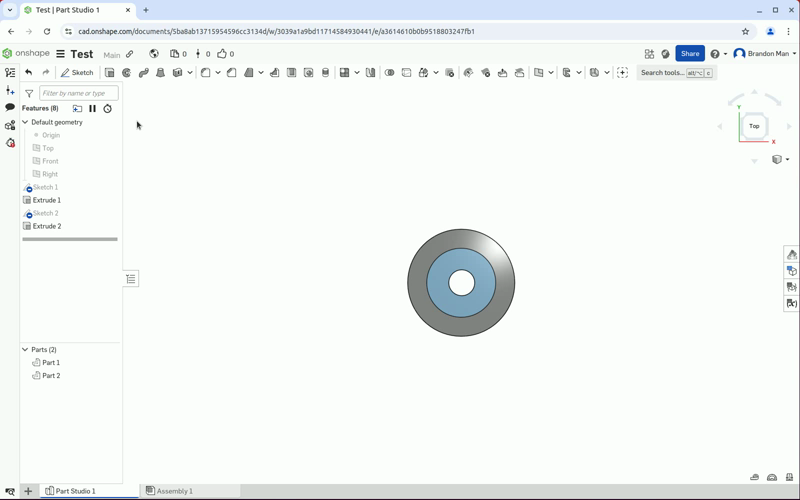
key(shift+h)
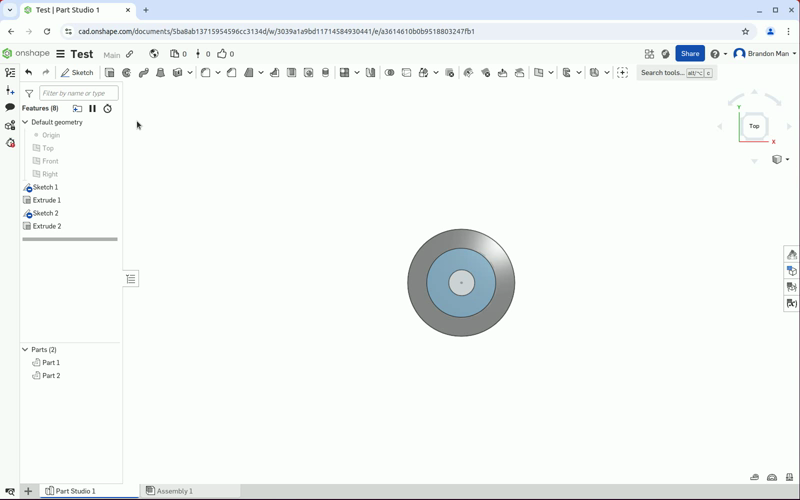
key(shift+7)
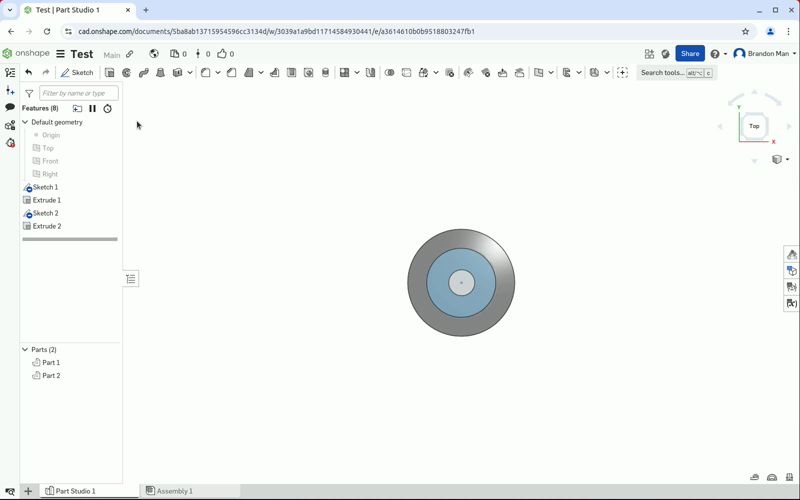
key(up, 3)
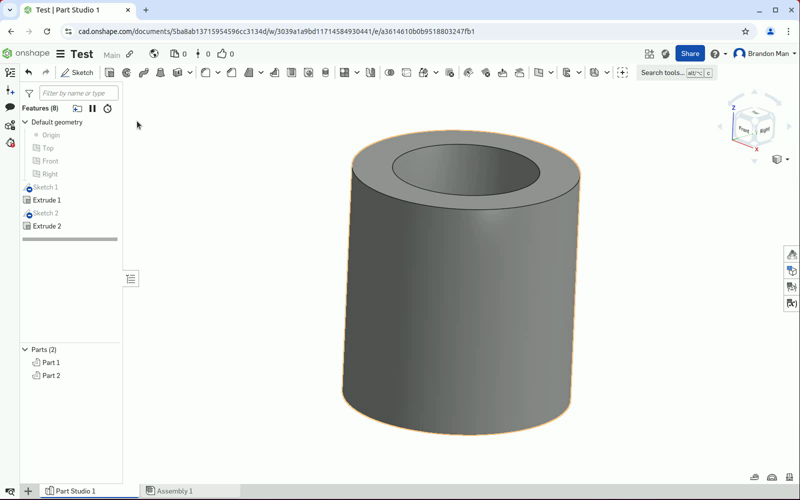
key(left, 3)
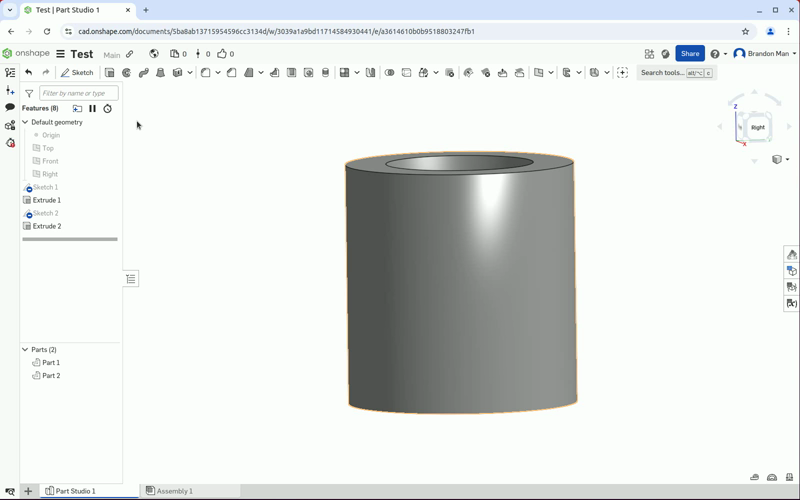
key(right, 3)
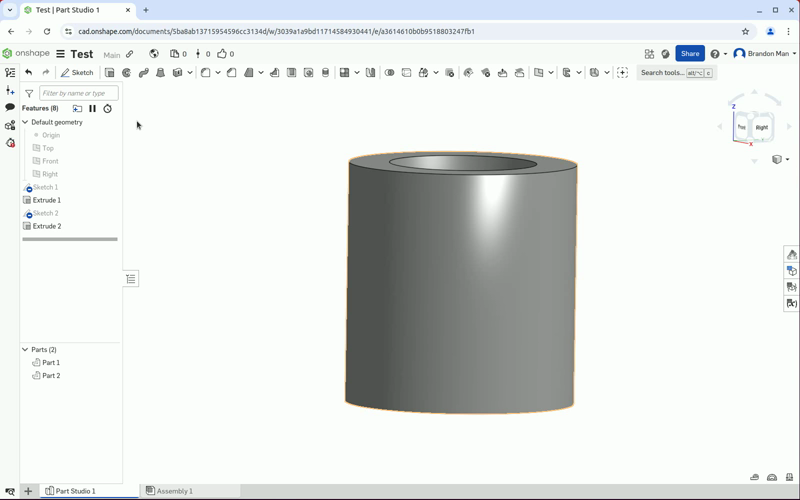
key(down, 3)
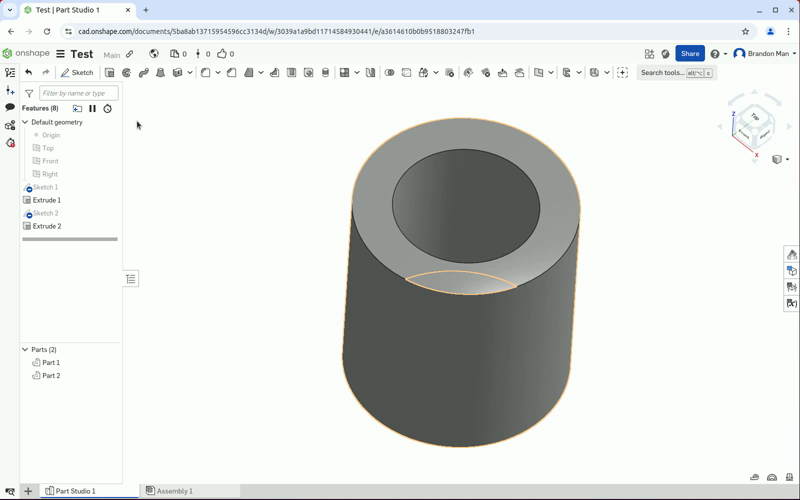
mouse_move(73, 189)
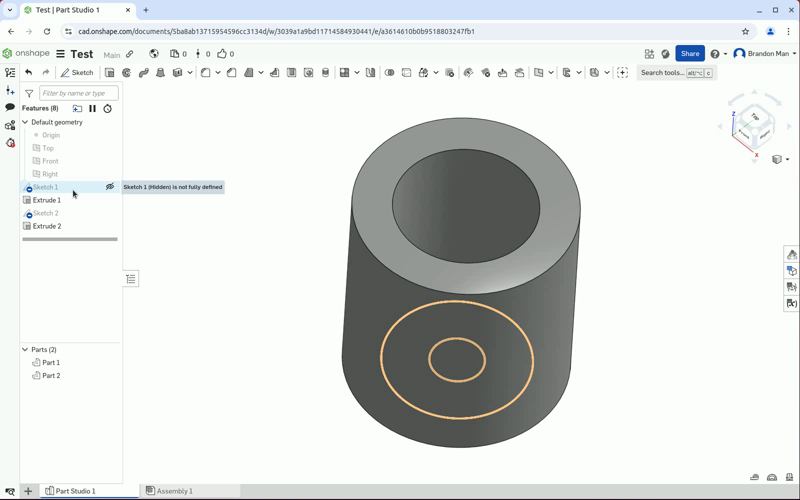
click(73, 189)